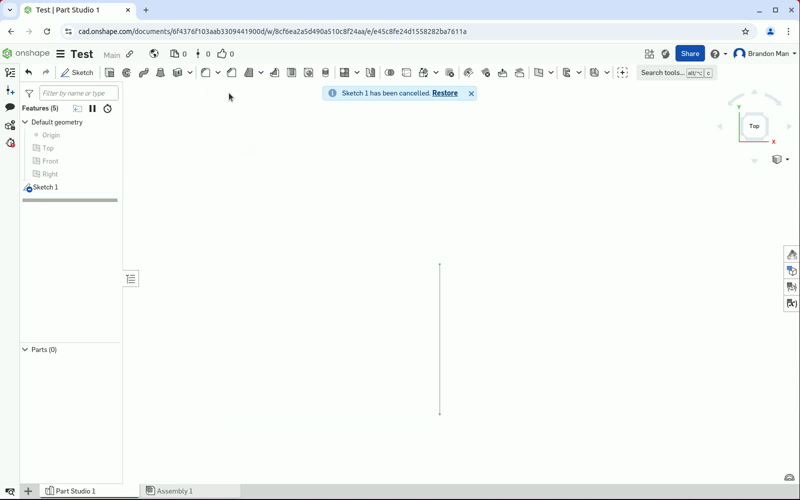
key(shift+h)
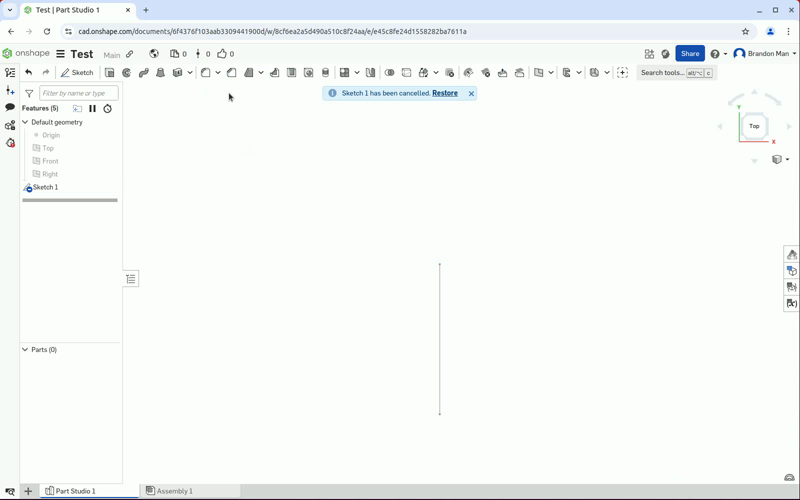
key(shift+s)
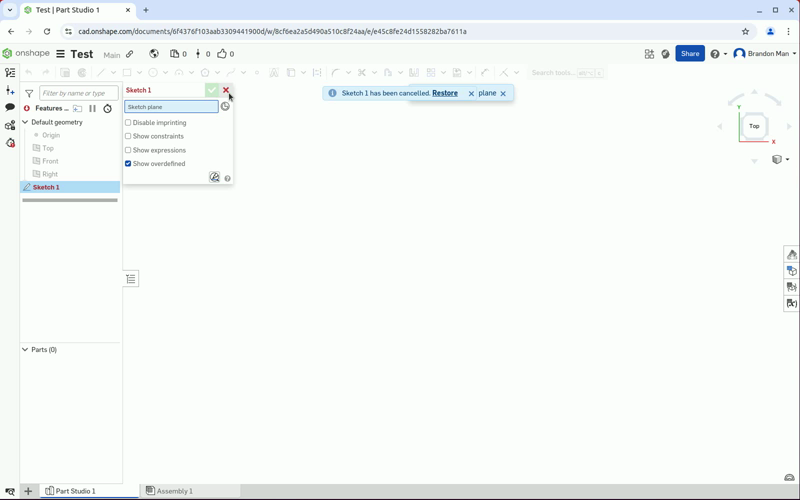
mouse_move(73, 150)
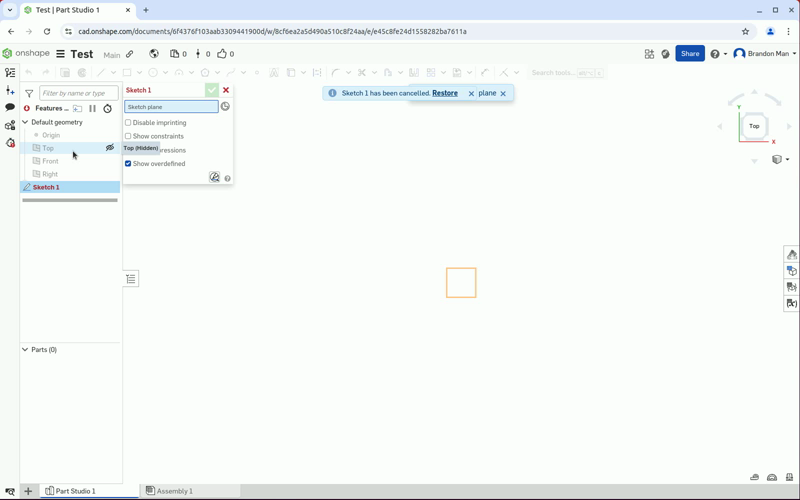
click(73, 150)
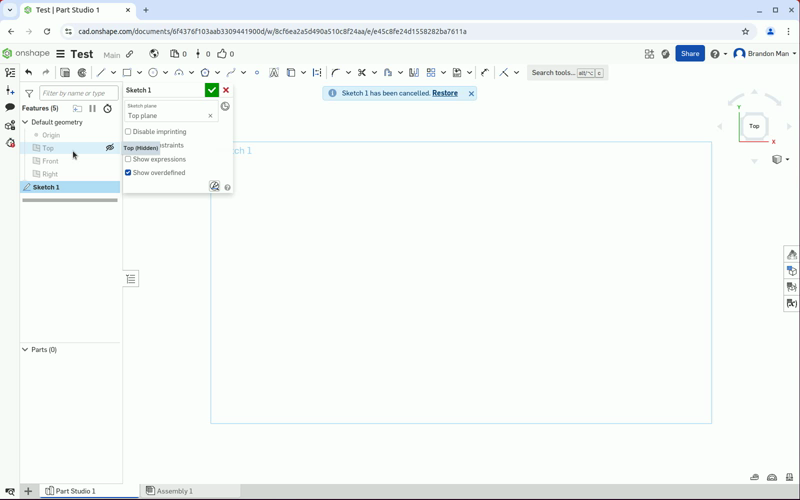
mouse_move(73, 352)
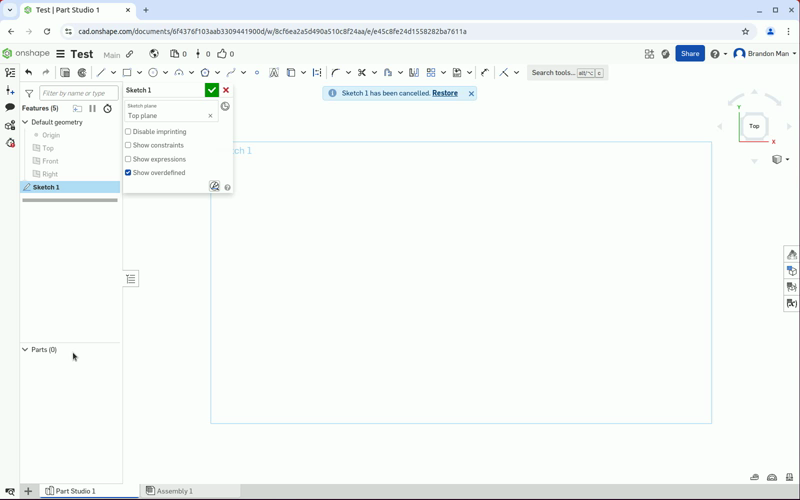
key(y)
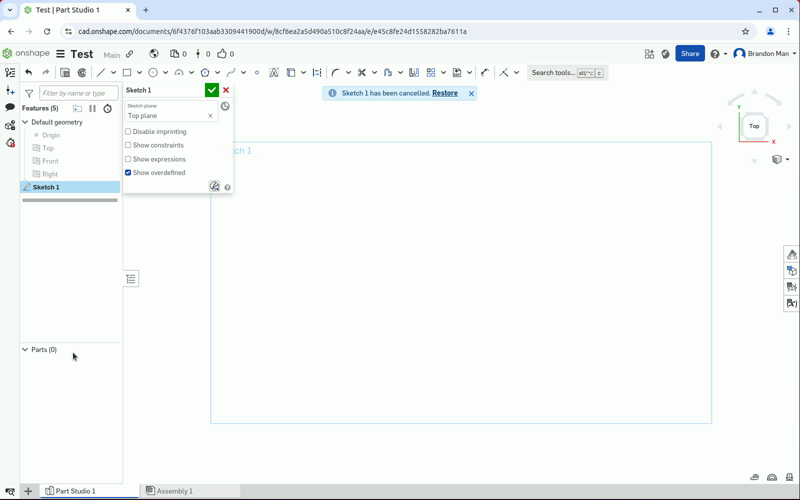
key(c)
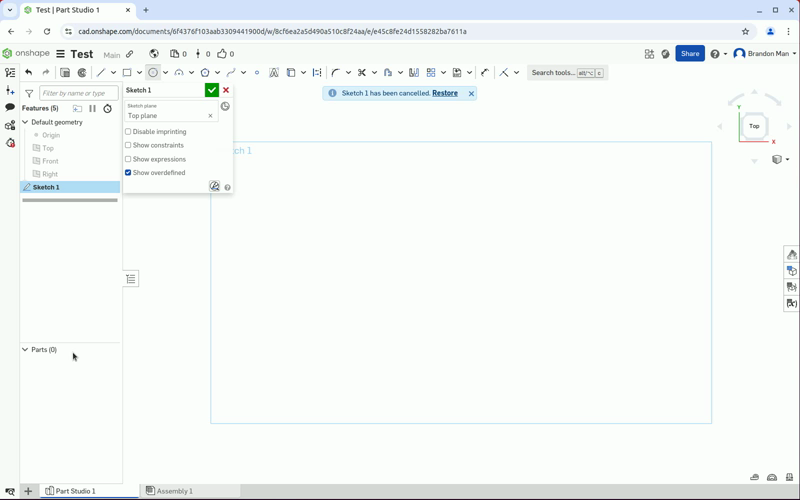
key_down(shift)
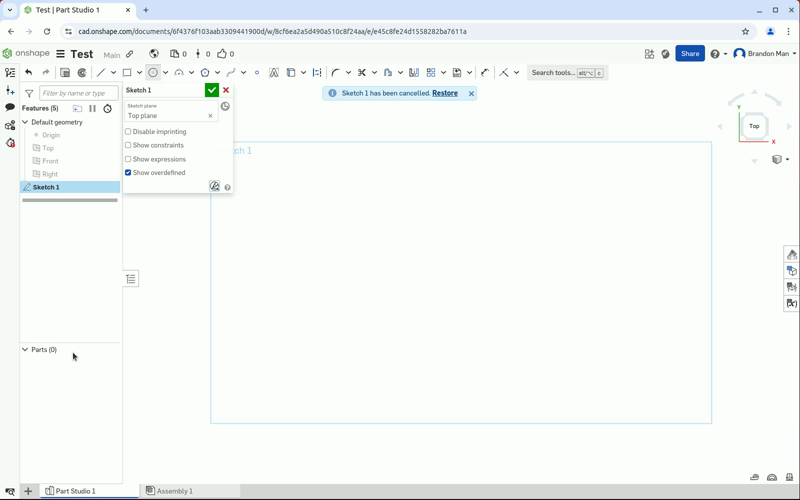
mouse_move(461, 282)
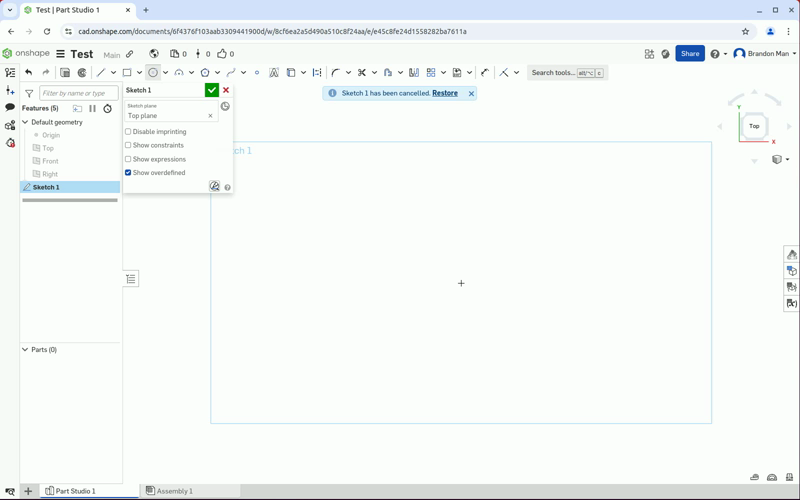
click(461, 282)
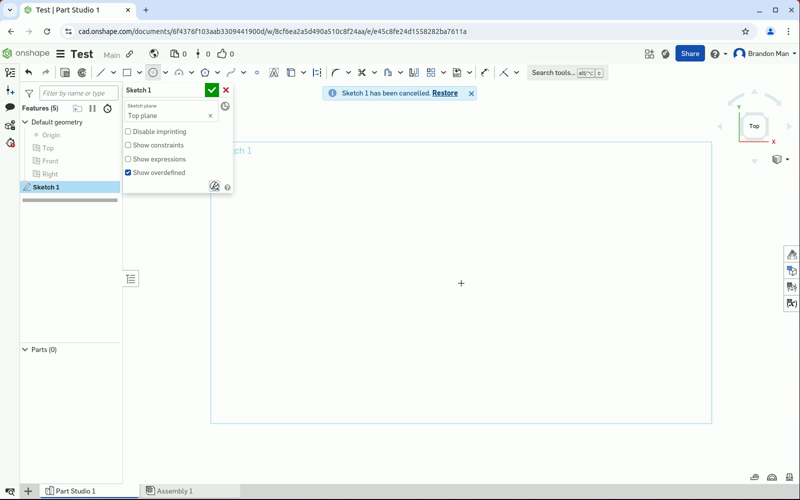
key_up(shift)
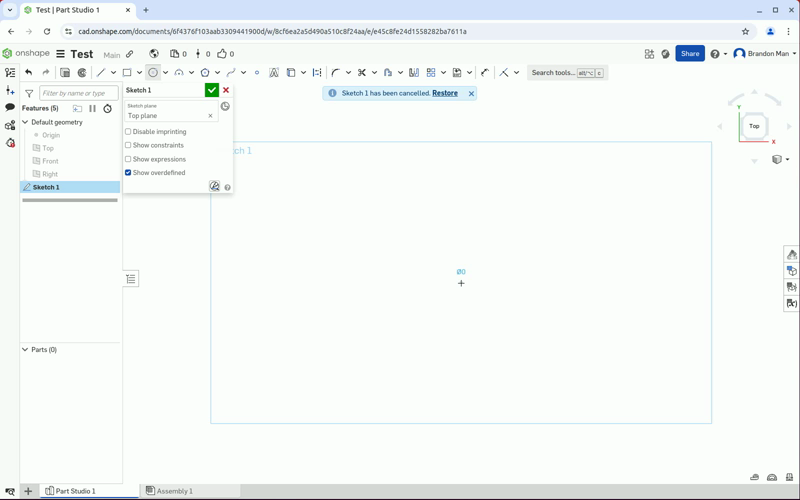
mouse_move(495, 282)
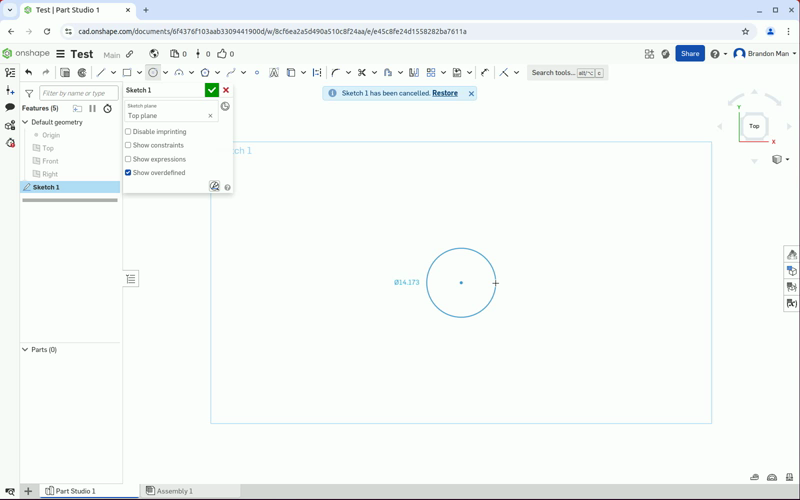
click(495, 282)
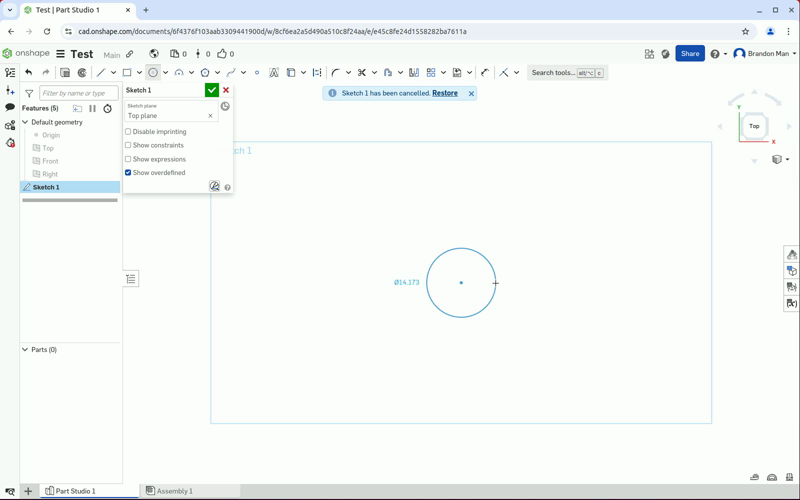
key(esc)
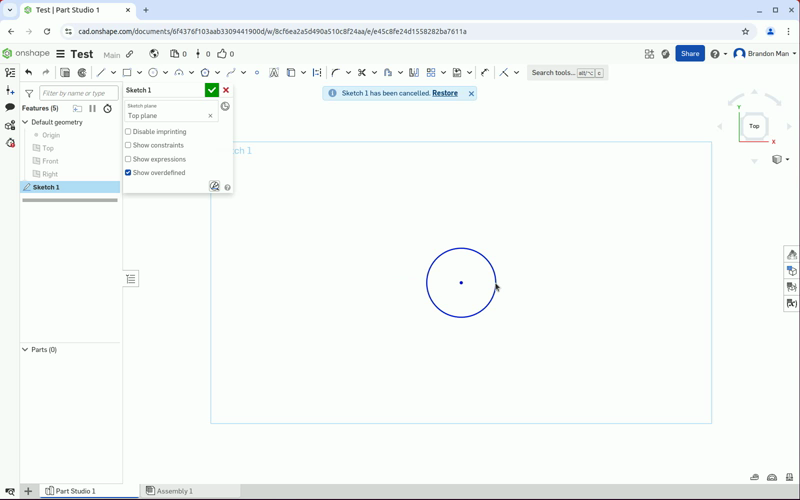
mouse_move(471, 302)
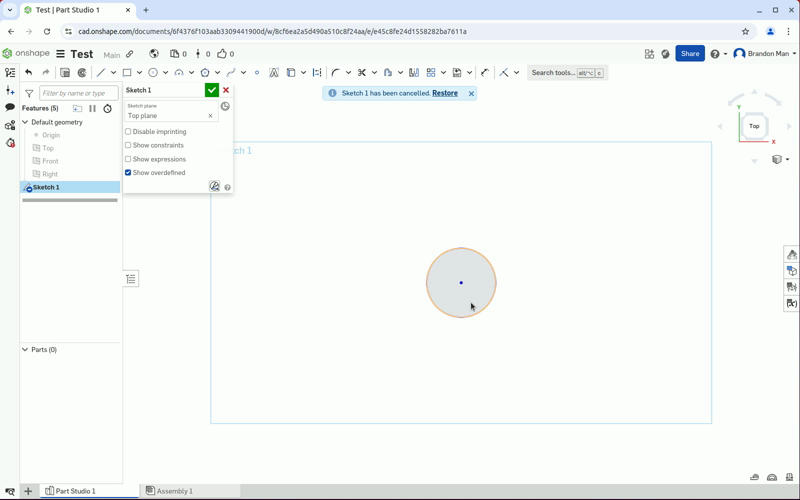
click(471, 302)
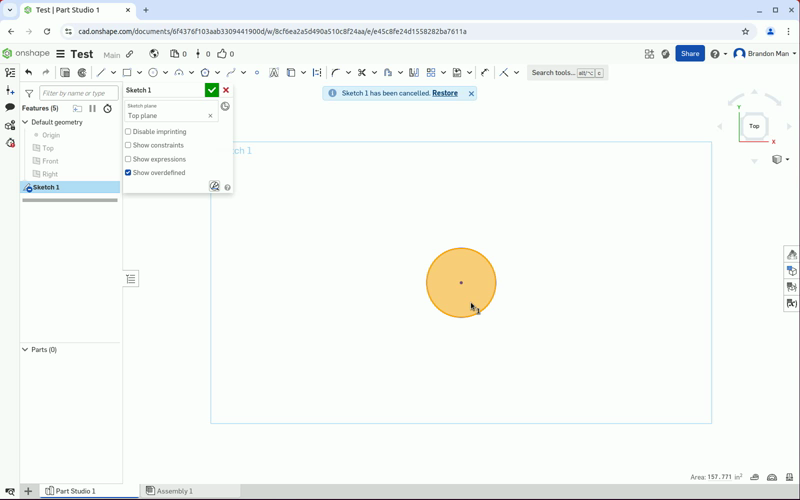
mouse_move(73, 352)
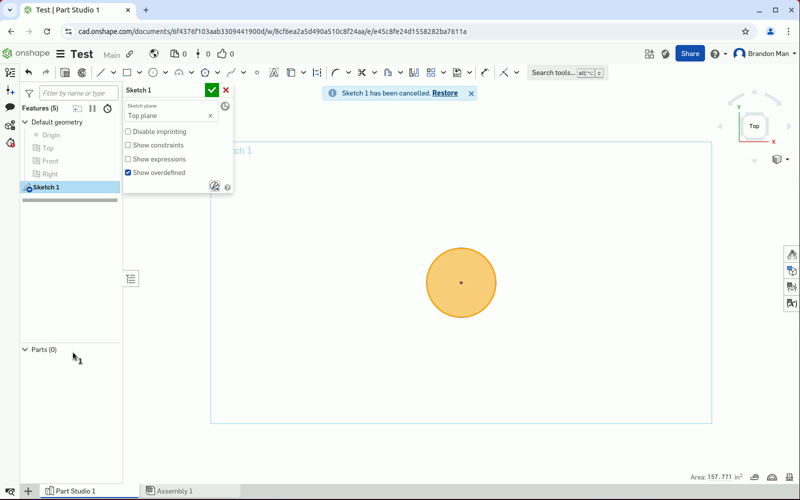
key(shift+y)
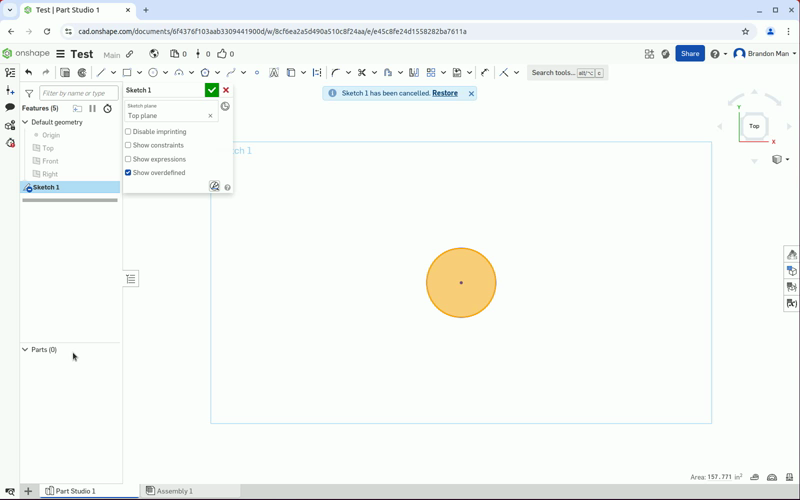
key(shift+e)
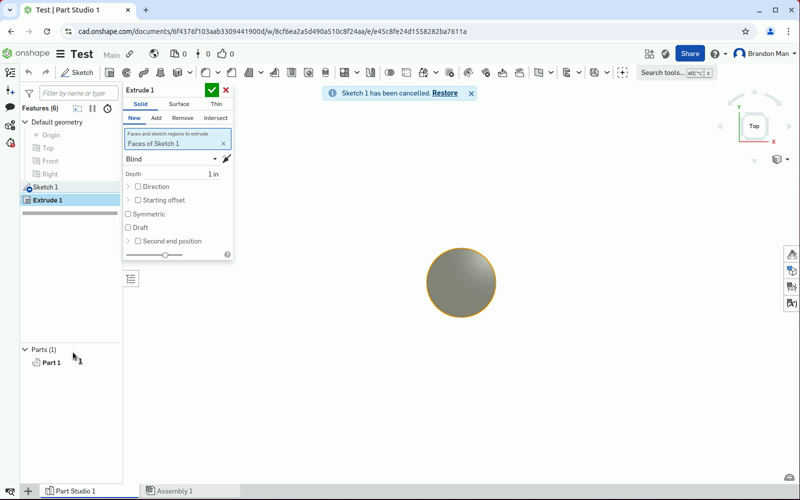
mouse_move(143, 106)
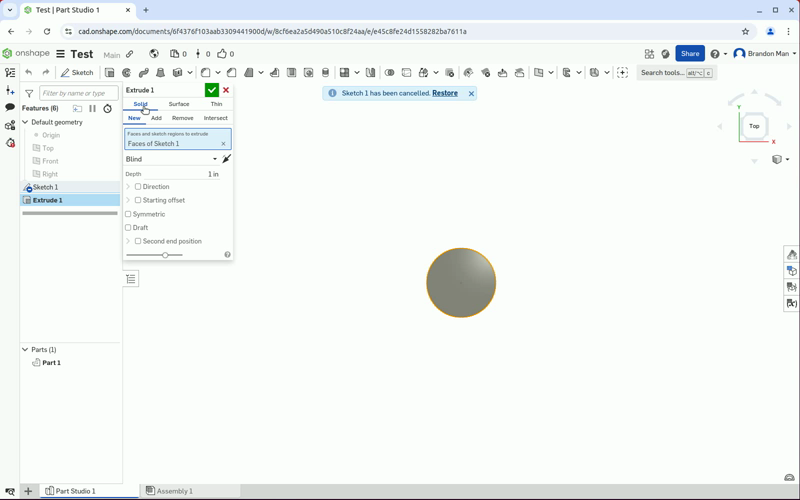
click(143, 106)
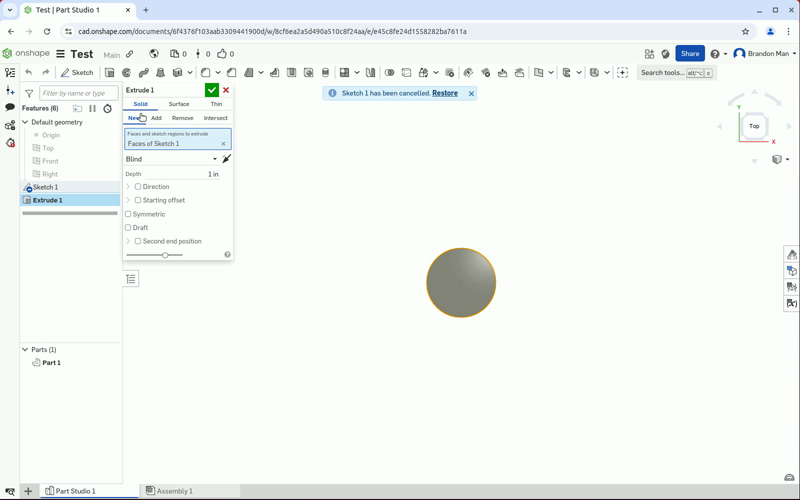
mouse_move(137, 120)
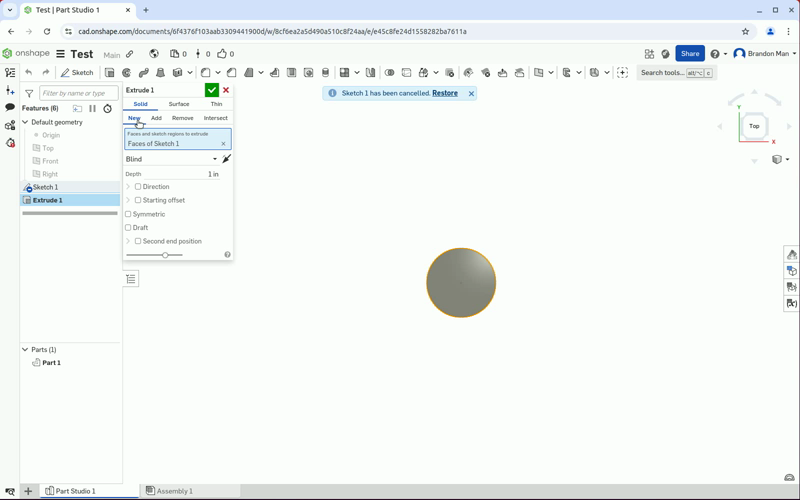
click(137, 120)
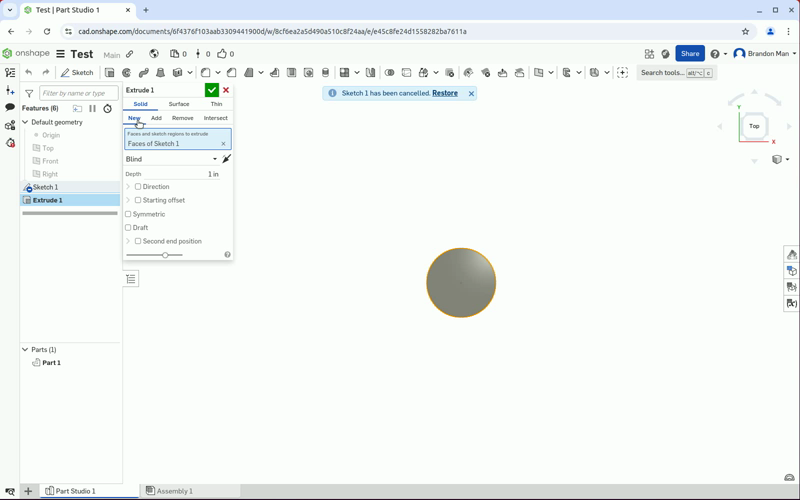
key(tab, 4)
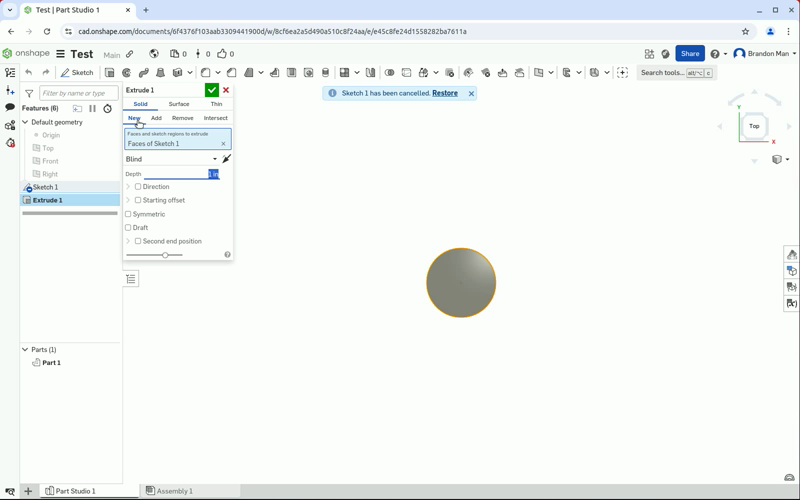
text(23.108)
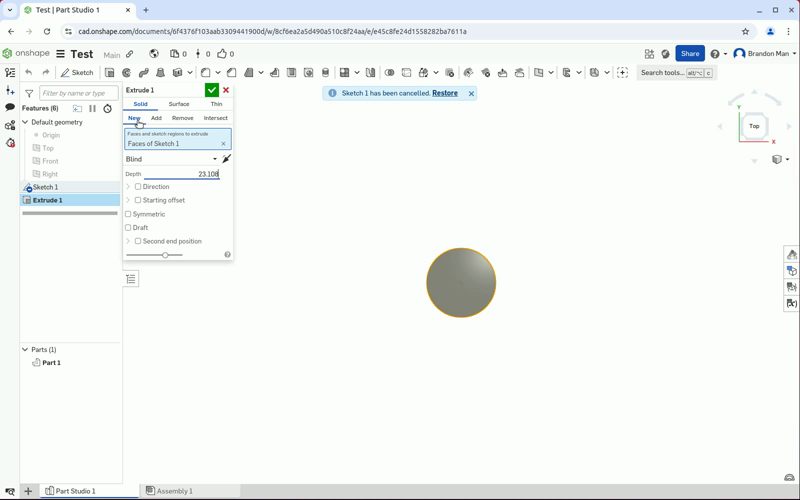
key(enter)
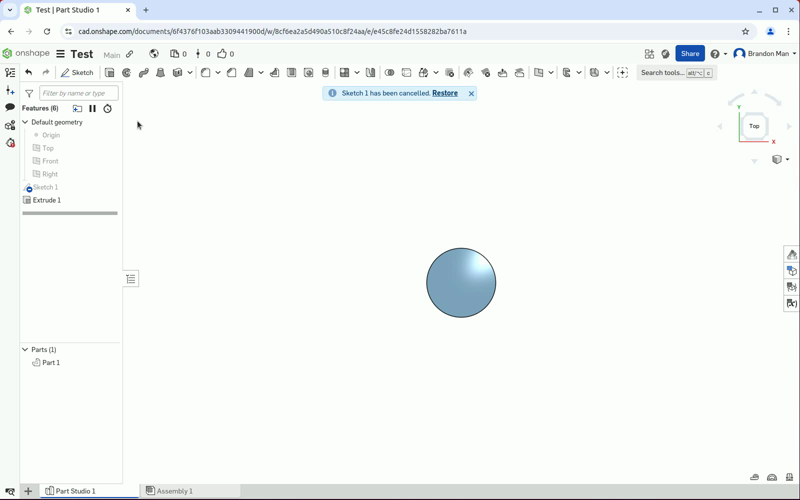
key(shift+h)
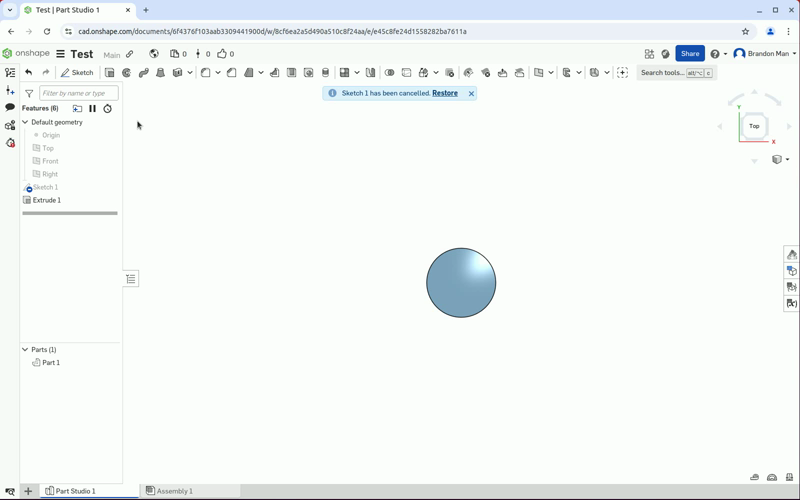
key(shift+h)
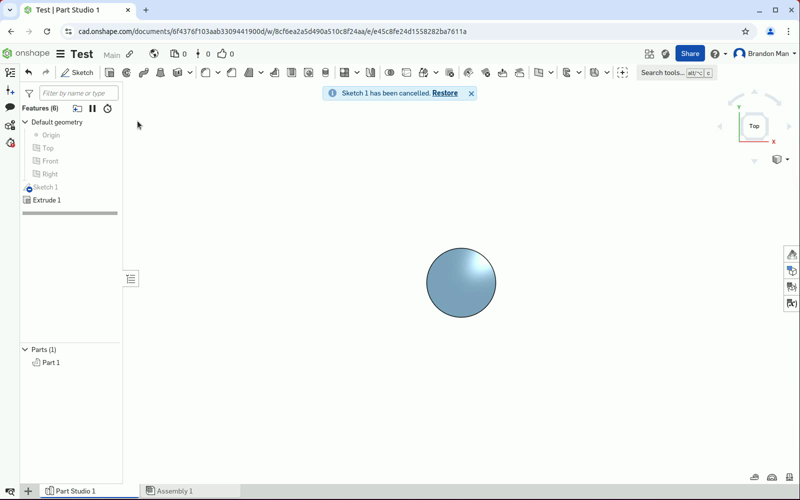
mouse_move(73, 189)
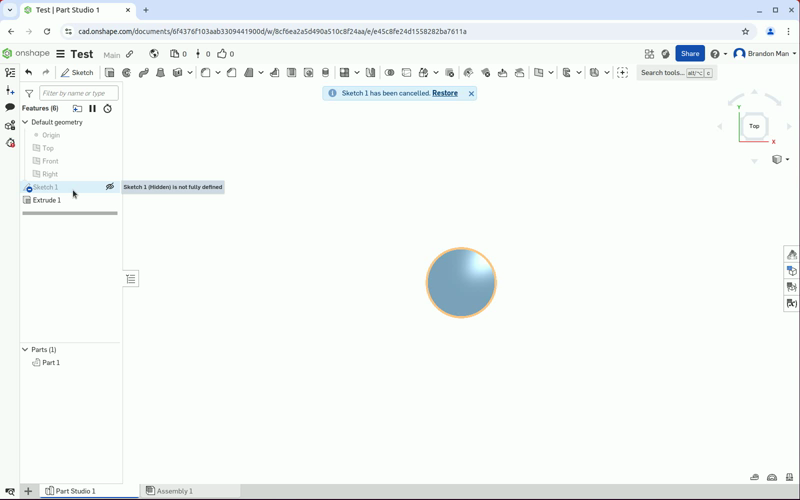
click(73, 189)
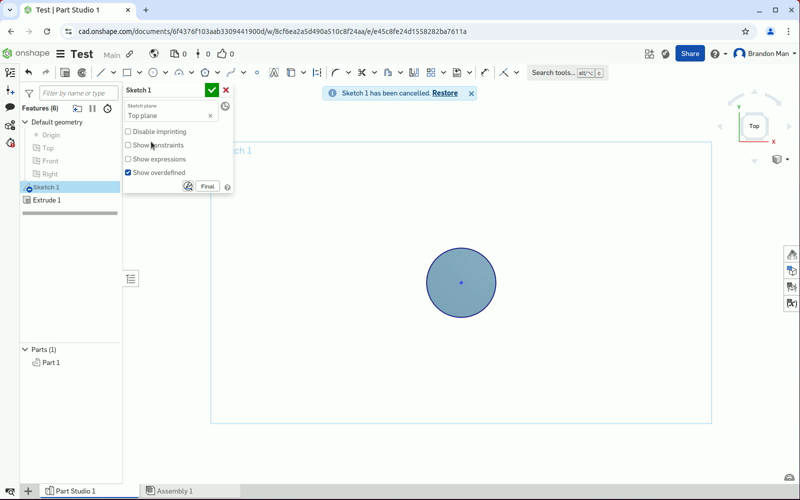
mouse_move(229, 92)
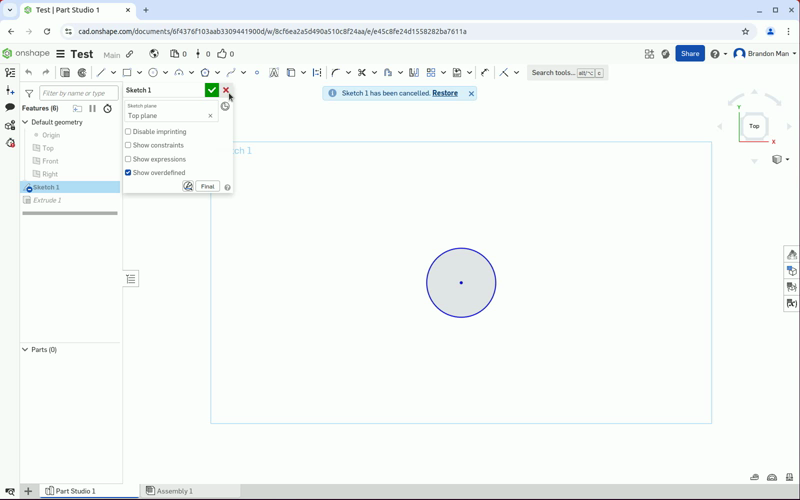
click(229, 92)
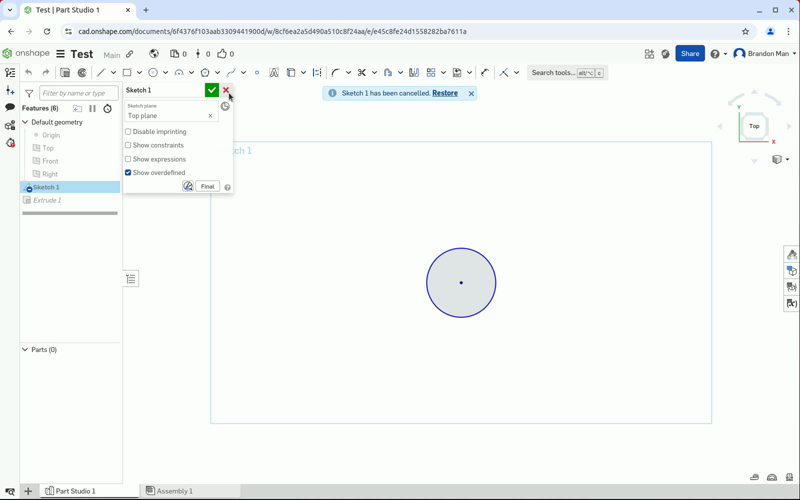
key(shift+s)
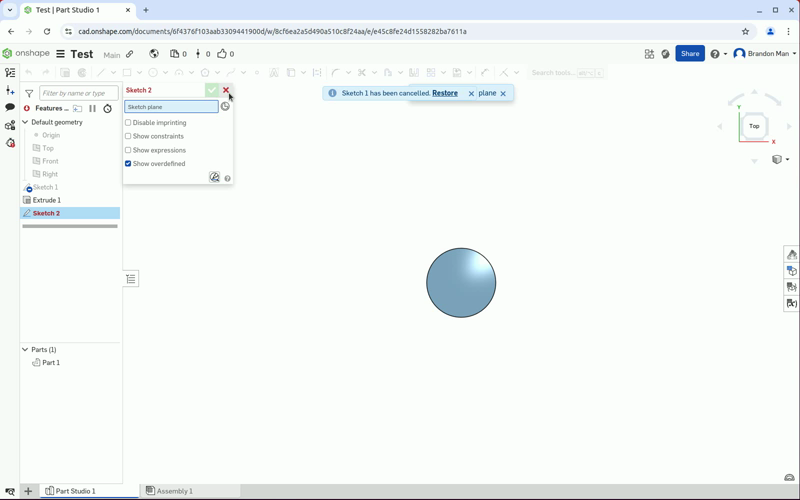
mouse_move(73, 150)
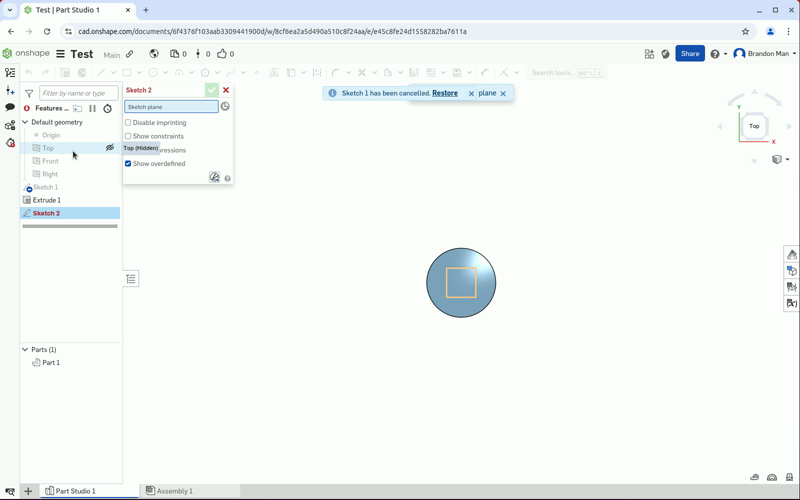
click(73, 150)
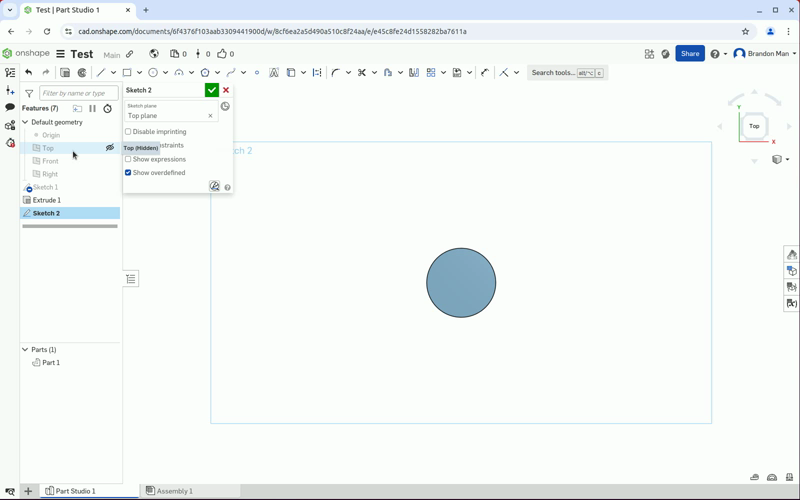
mouse_move(73, 352)
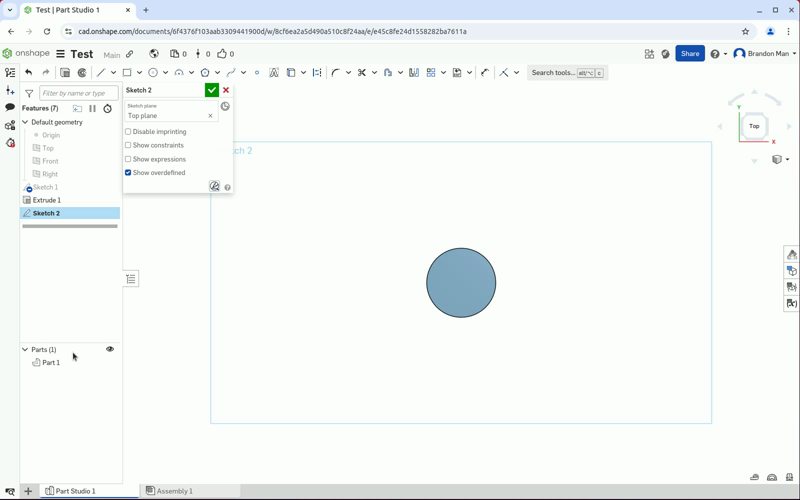
key(y)
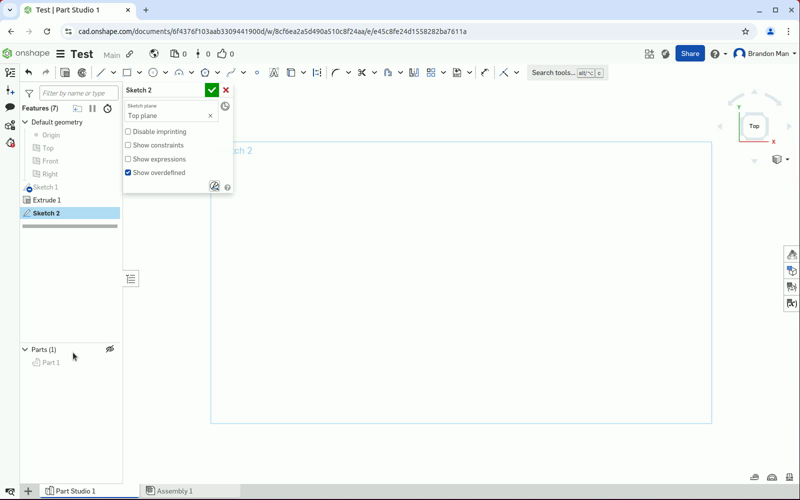
key(c)
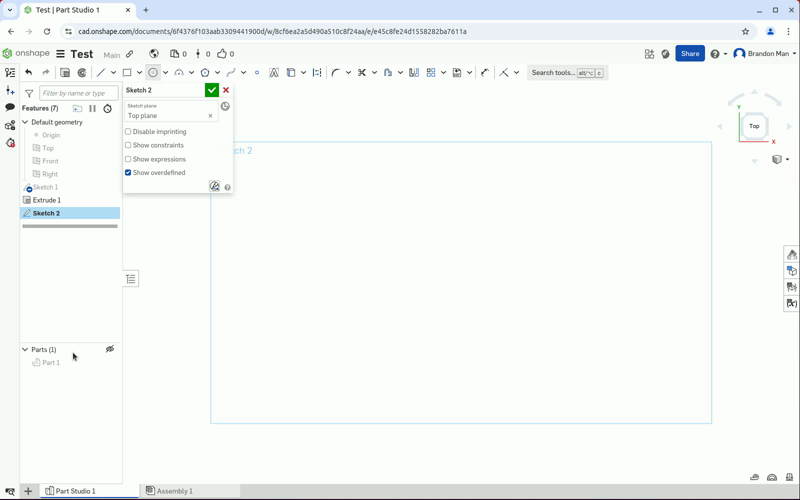
key_down(shift)
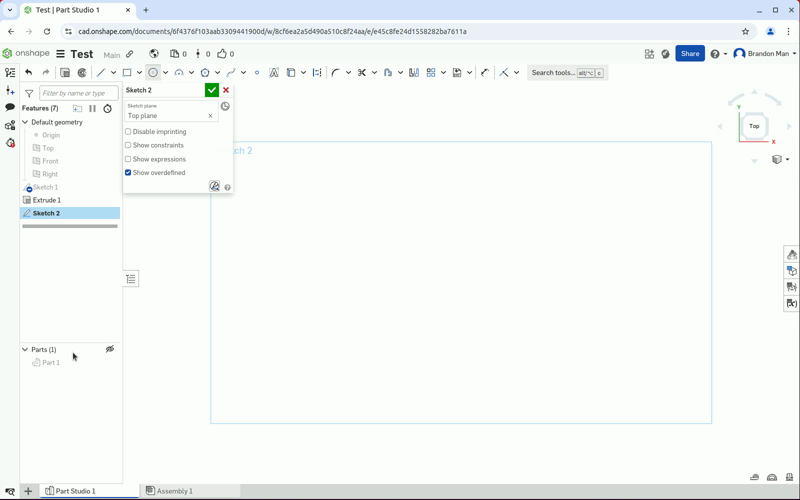
mouse_move(460, 282)
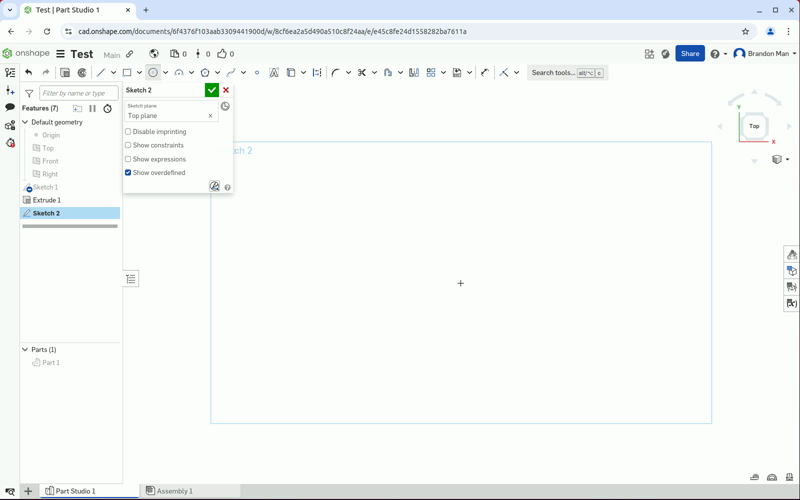
click(460, 282)
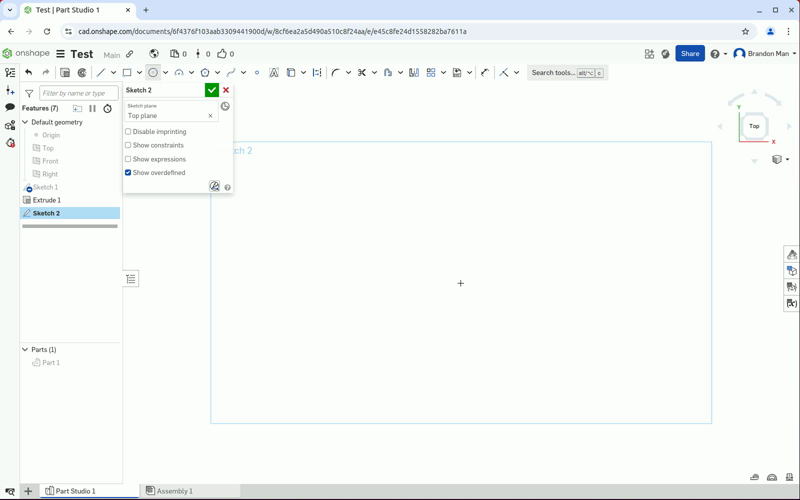
key_up(shift)
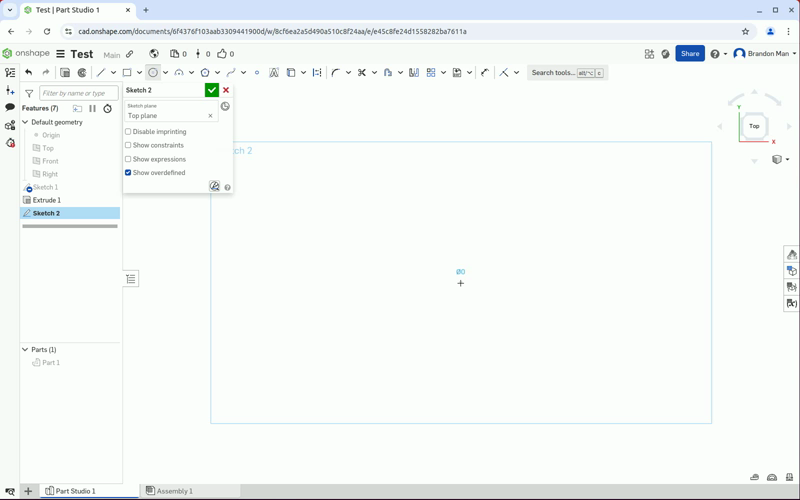
mouse_move(528, 282)
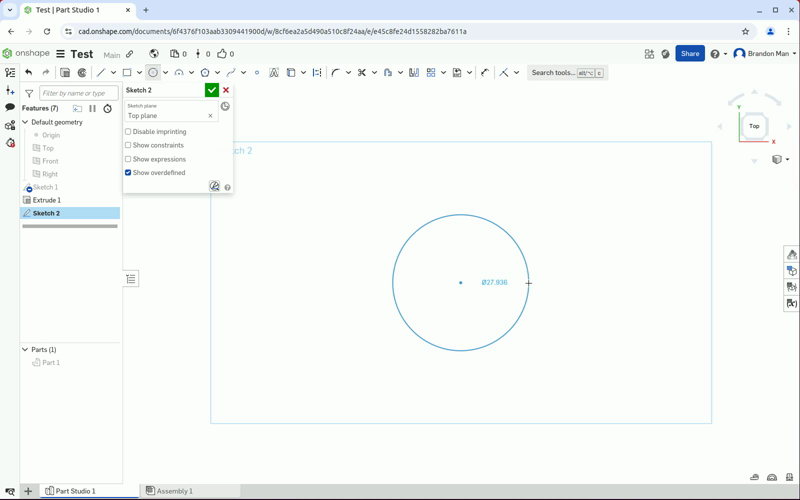
click(528, 282)
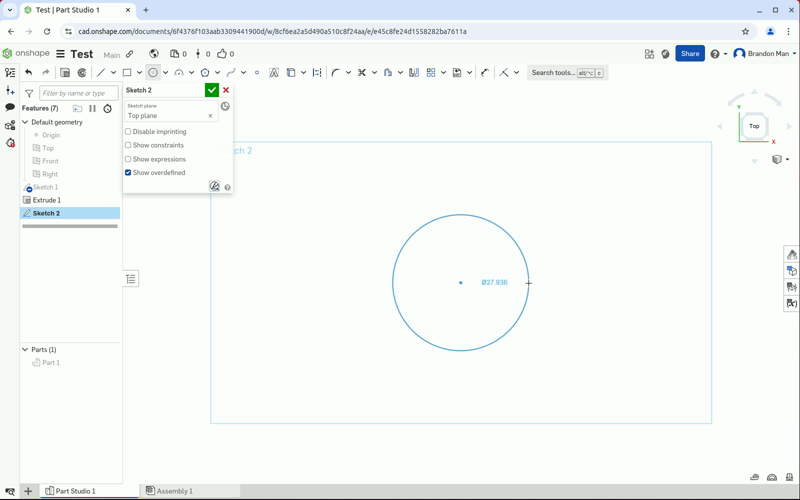
key(esc)
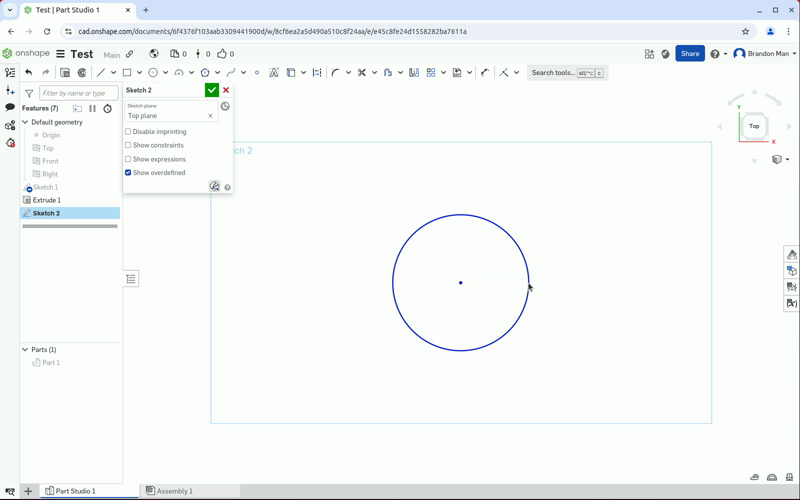
mouse_move(423, 307)
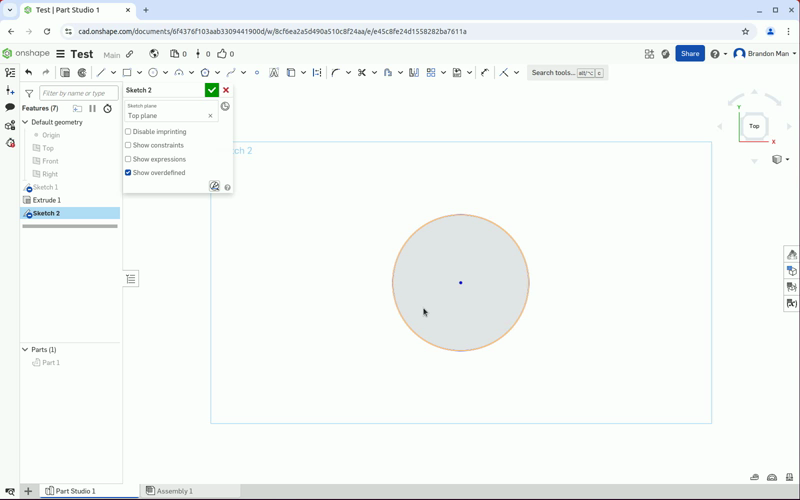
click(423, 307)
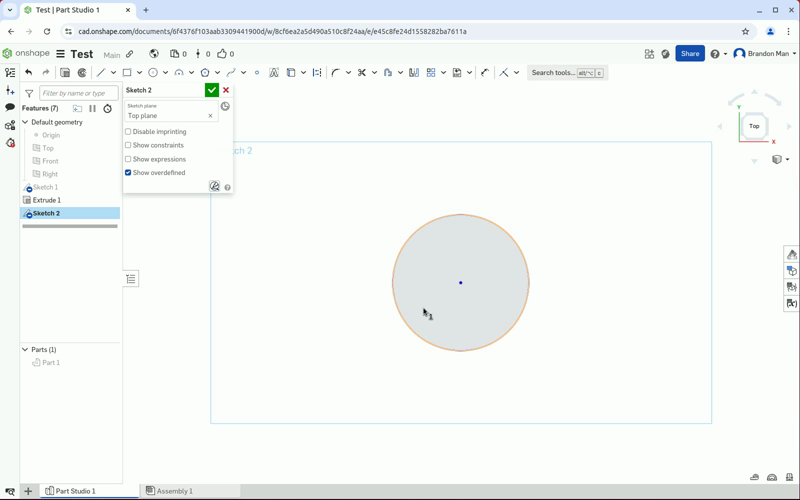
mouse_move(73, 352)
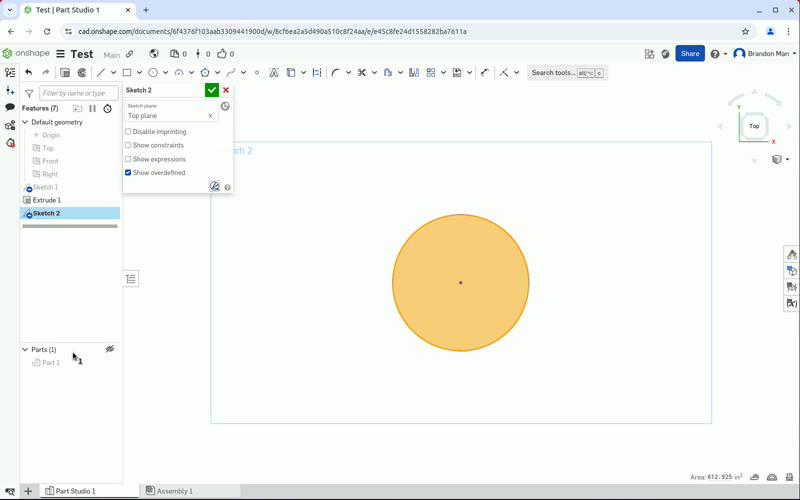
key(shift+y)
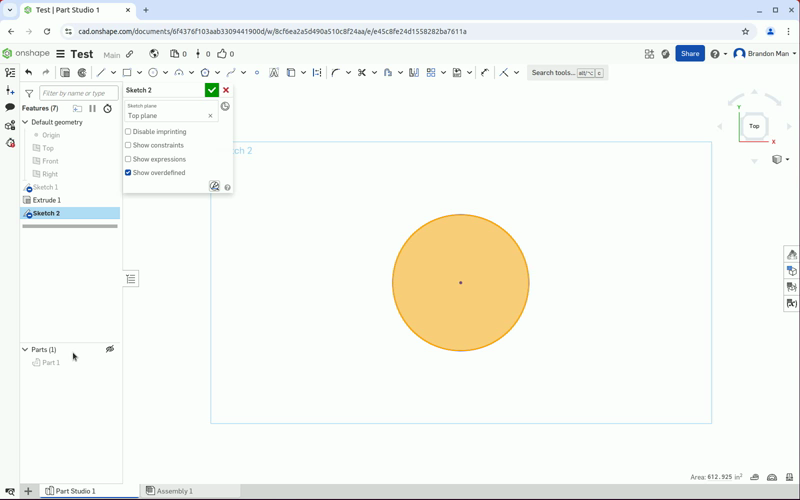
key(shift+e)
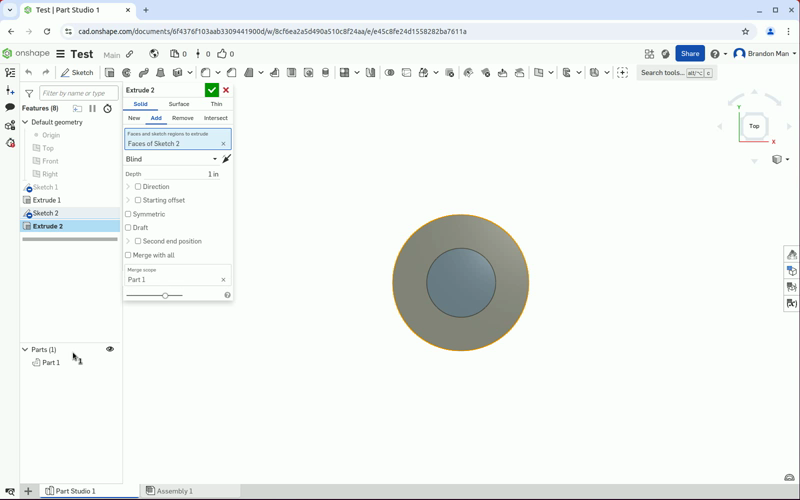
mouse_move(143, 106)
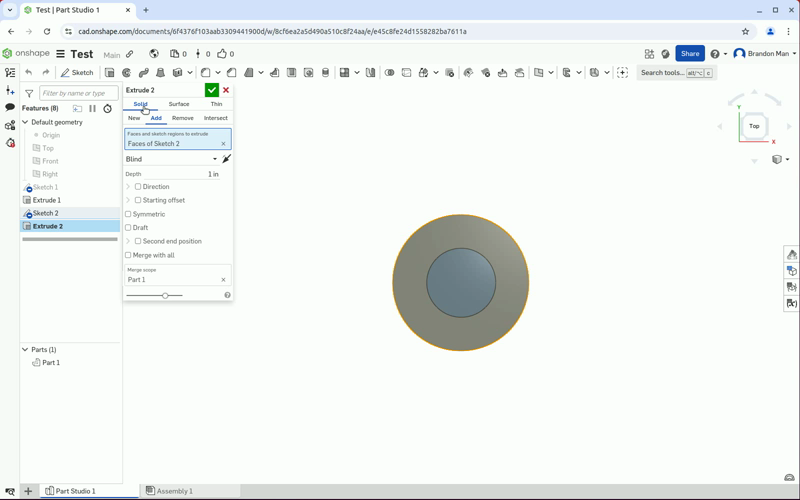
click(143, 106)
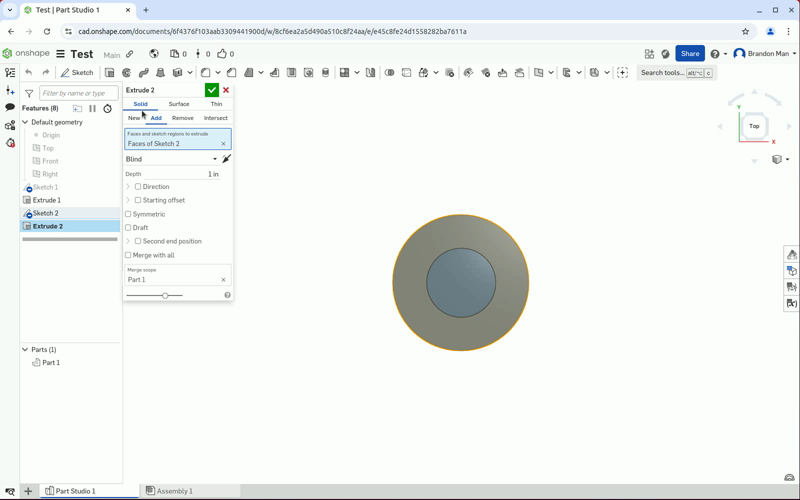
mouse_move(137, 120)
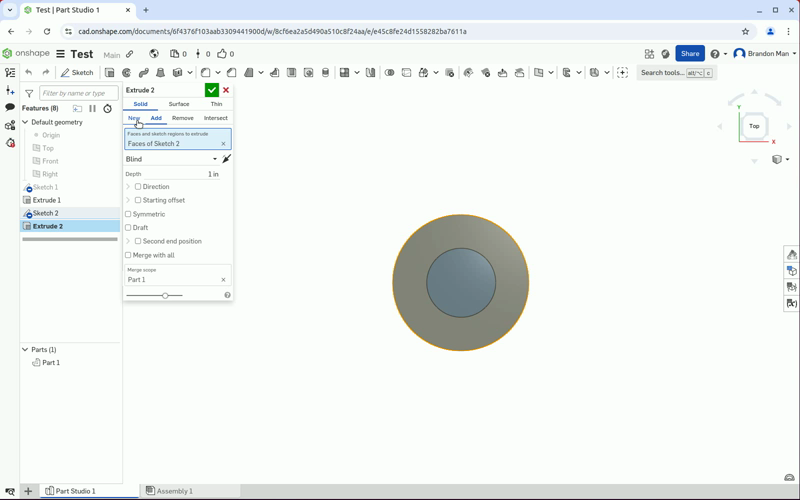
click(137, 120)
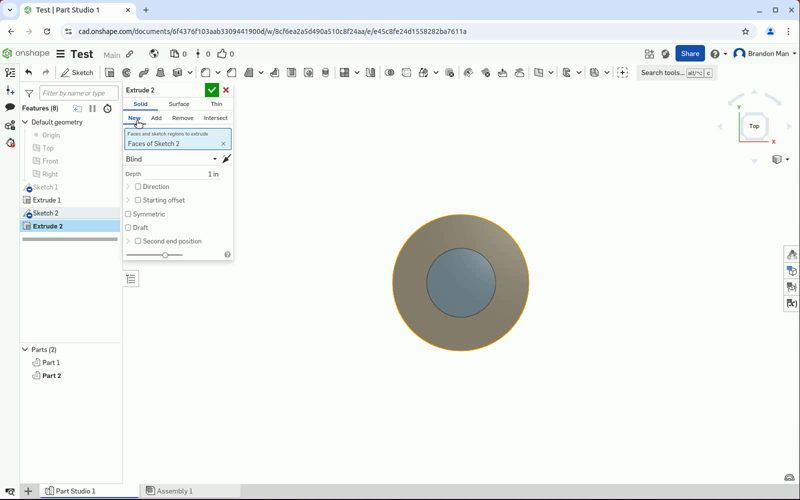
key(tab, 4)
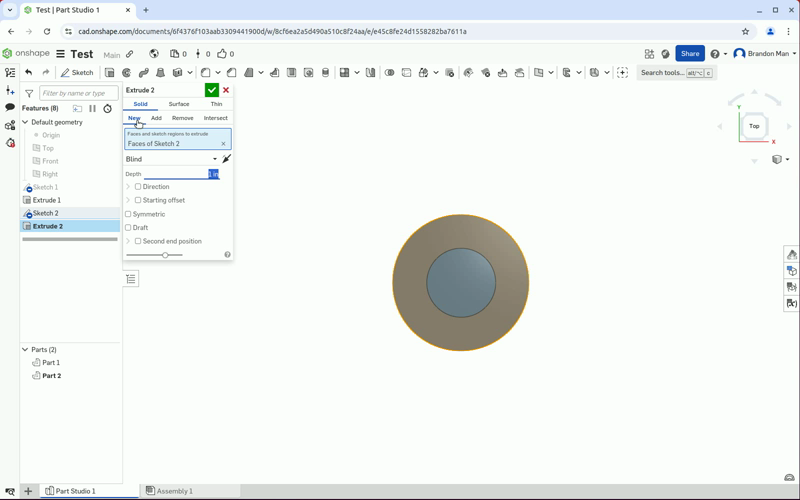
text(7.462)
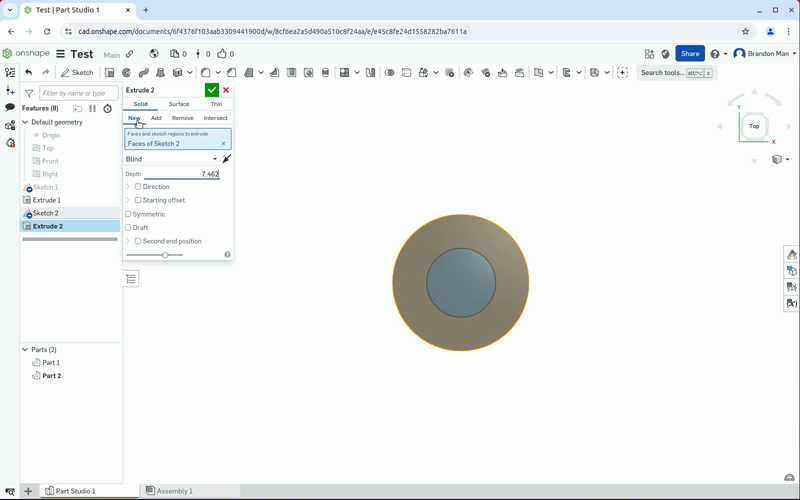
key(enter)
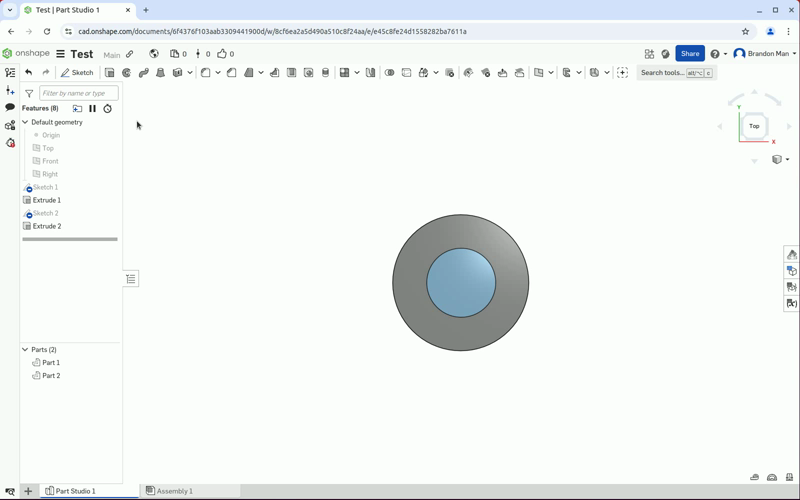
key(shift+h)
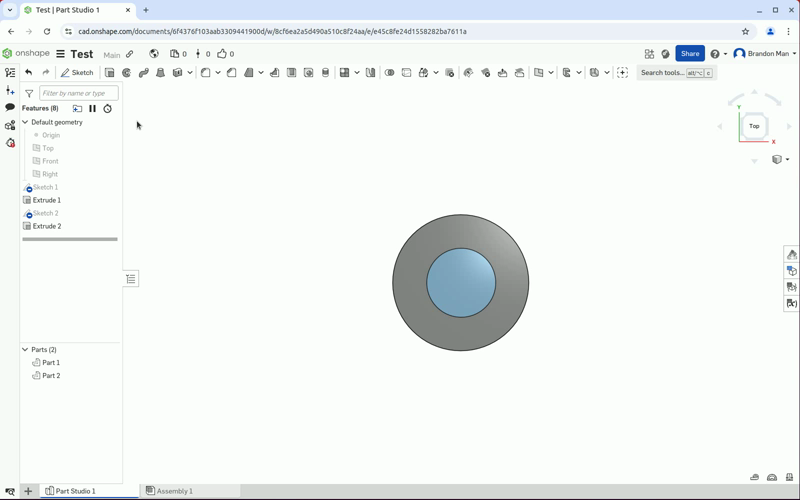
key(shift+h)
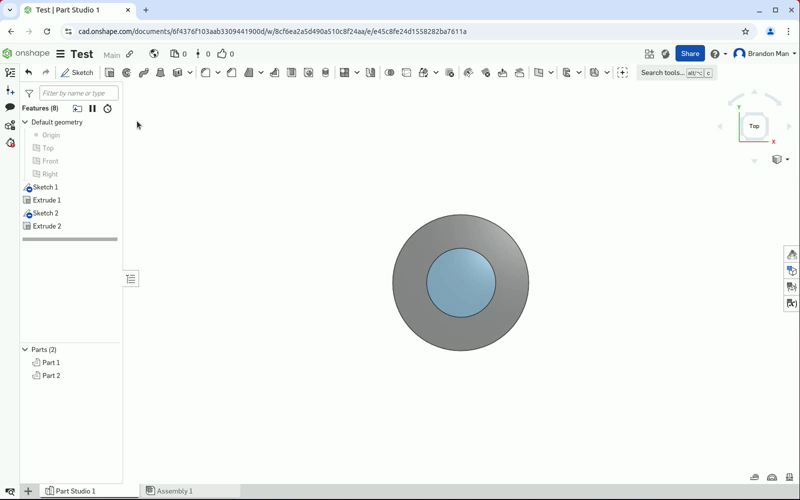
key(shift+7)
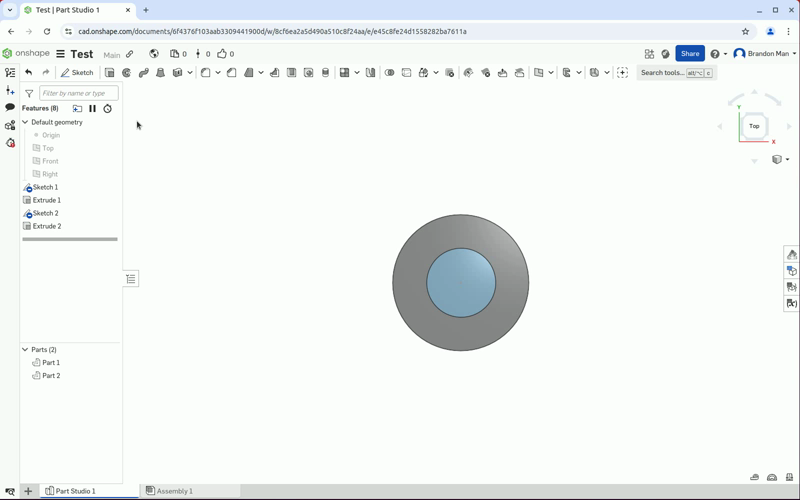
key(up, 3)
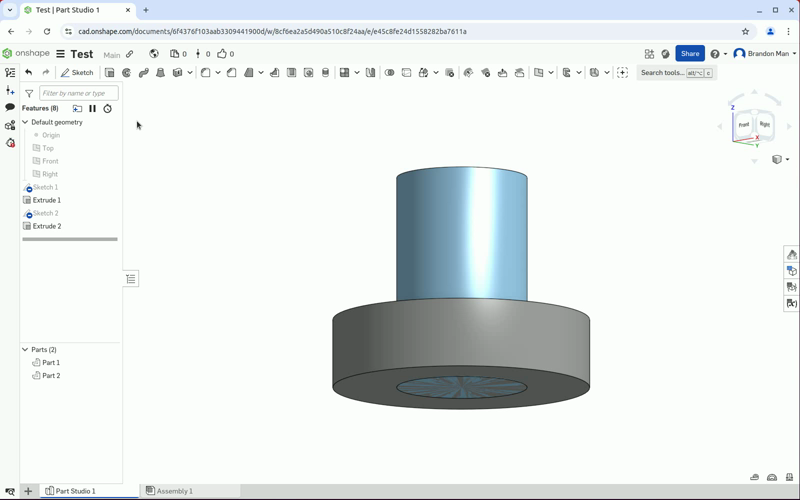
key(left, 3)
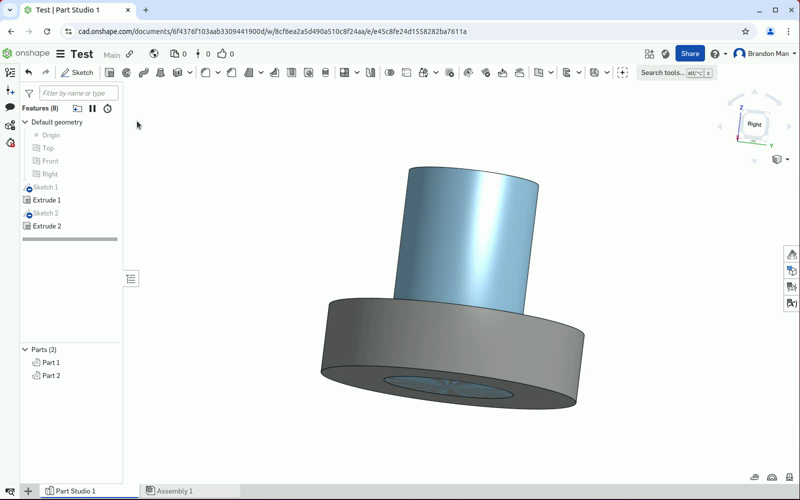
key(right, 3)
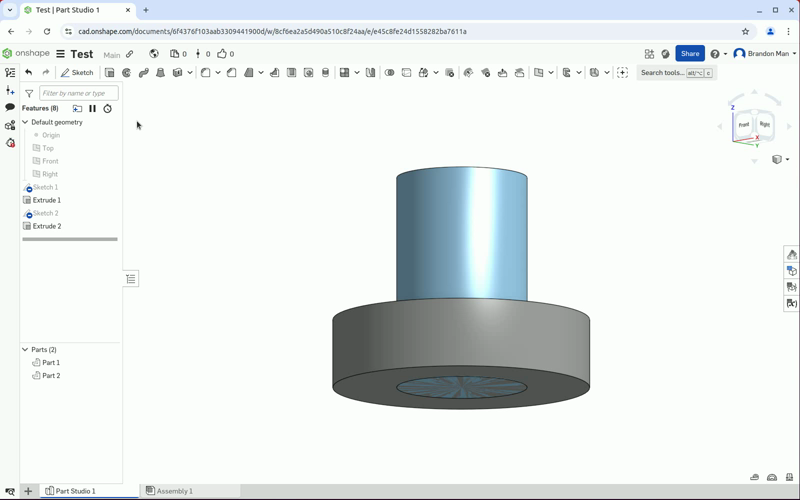
key(down, 3)
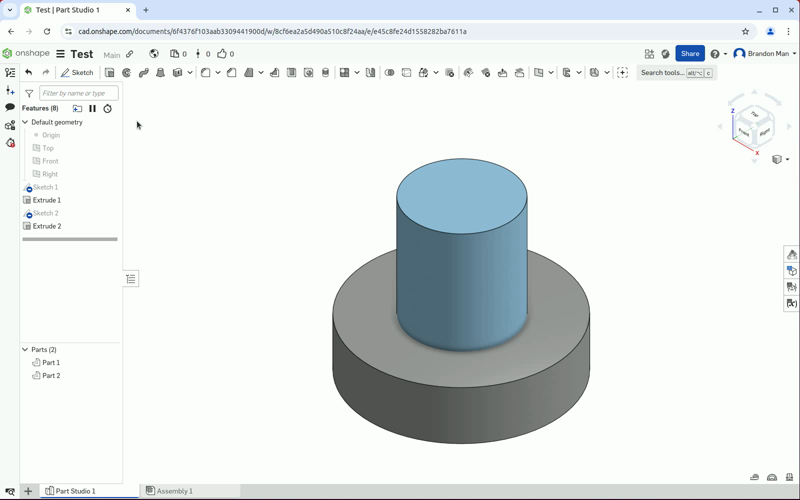
mouse_move(73, 189)
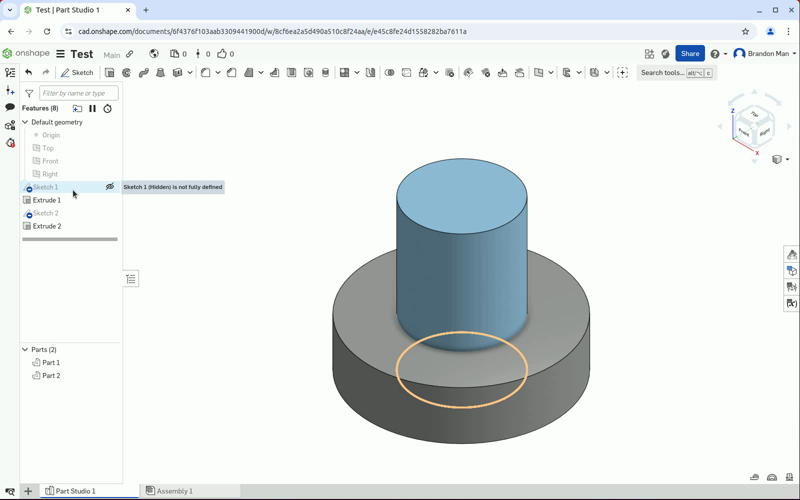
click(73, 189)